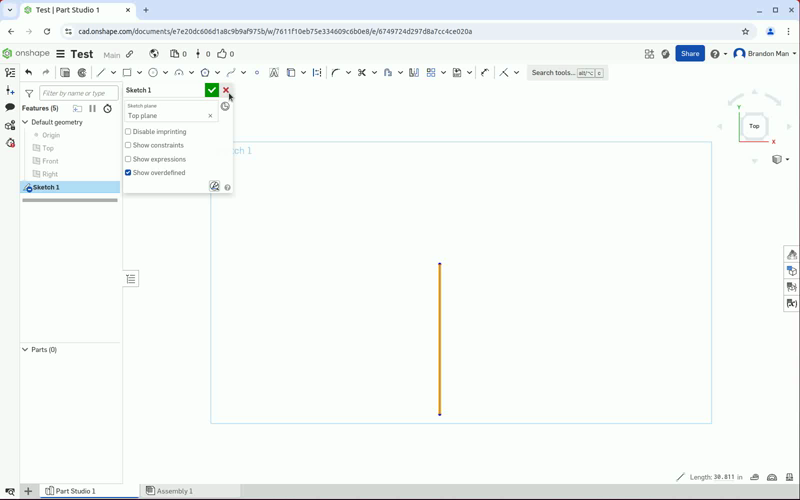
key(shift+h)
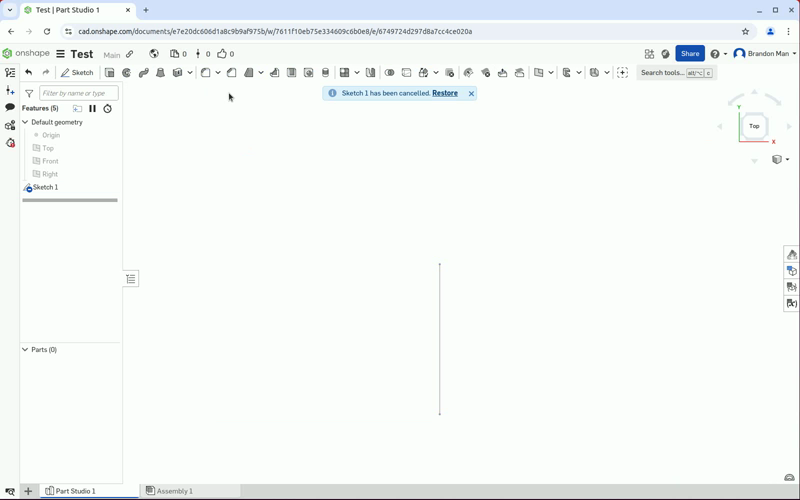
key(shift+s)
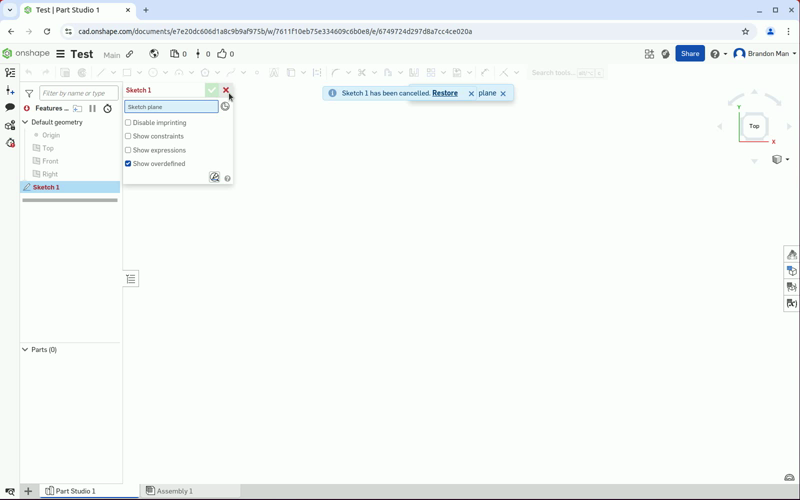
mouse_move(73, 150)
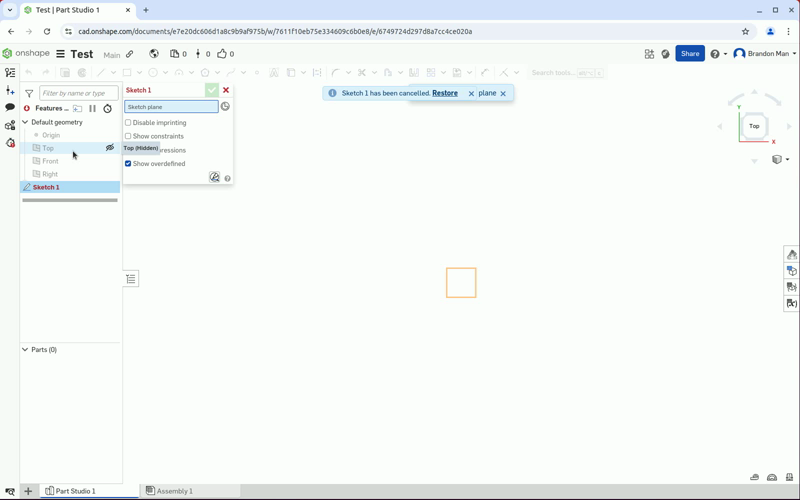
click(73, 150)
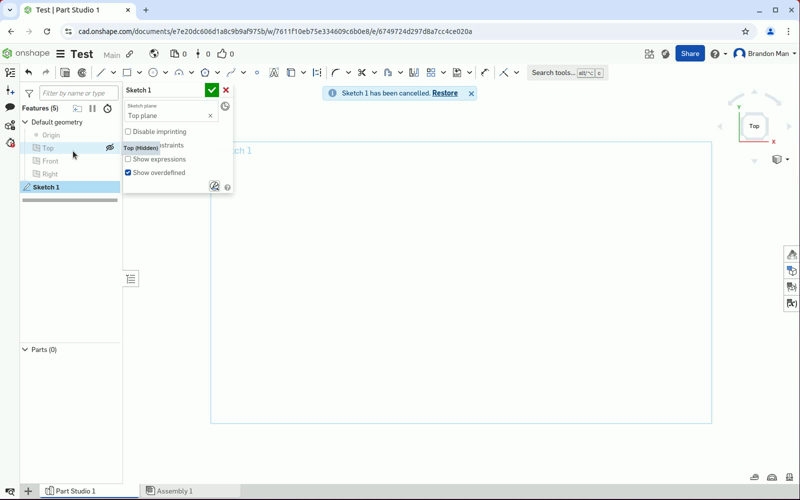
mouse_move(73, 352)
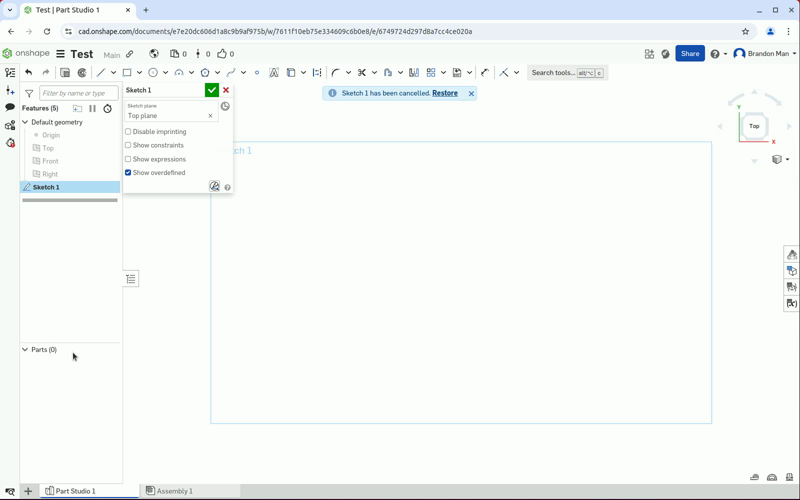
key(y)
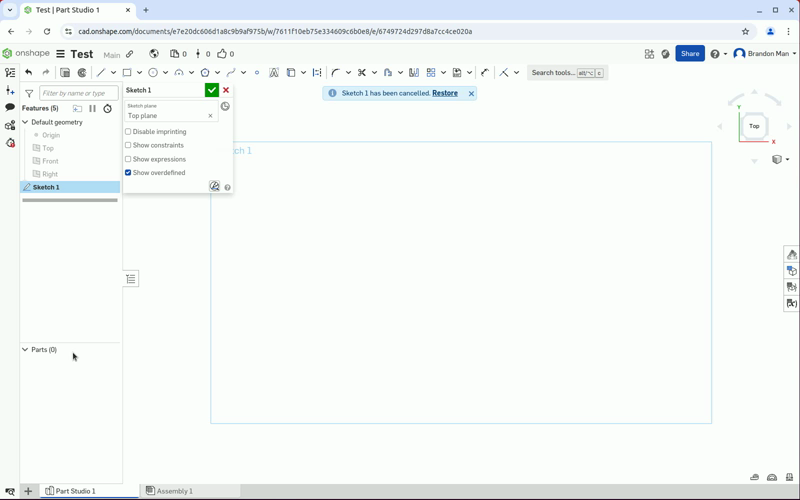
key(l)
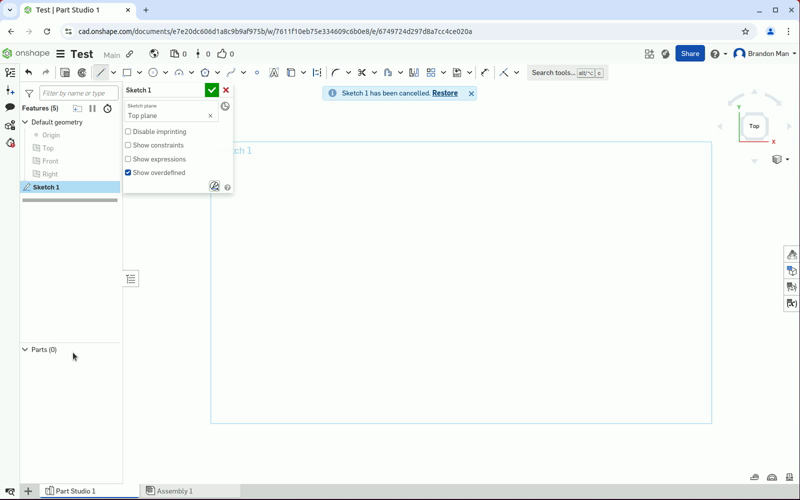
key_down(shift)
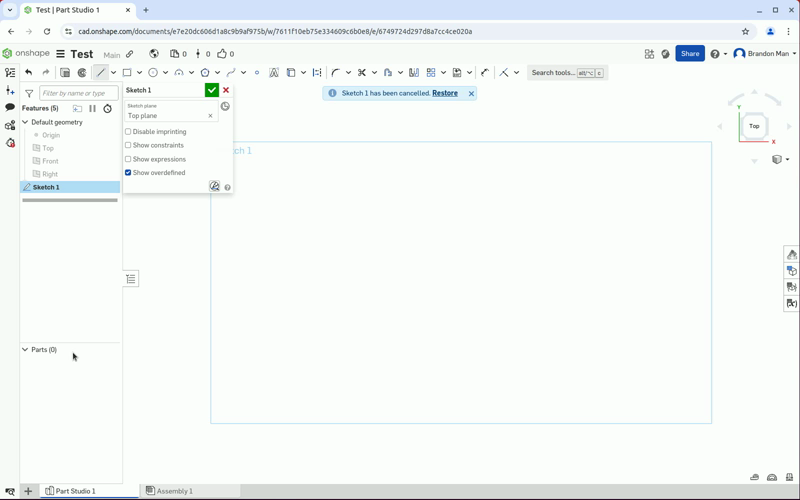
mouse_move(460, 395)
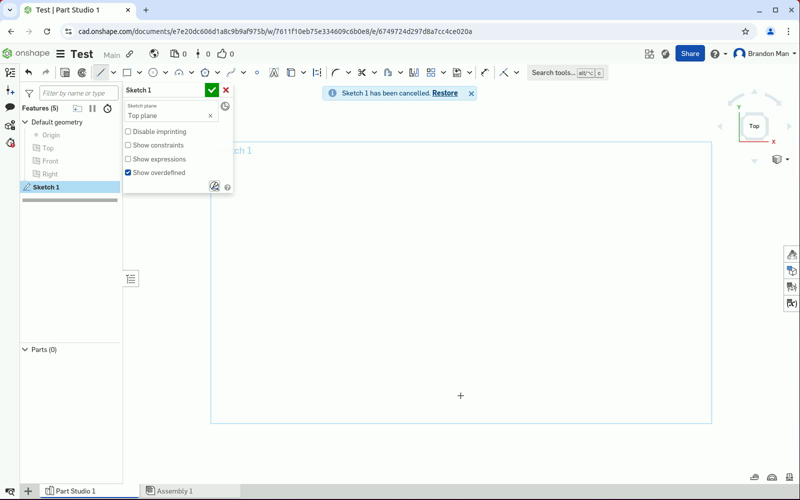
click(460, 395)
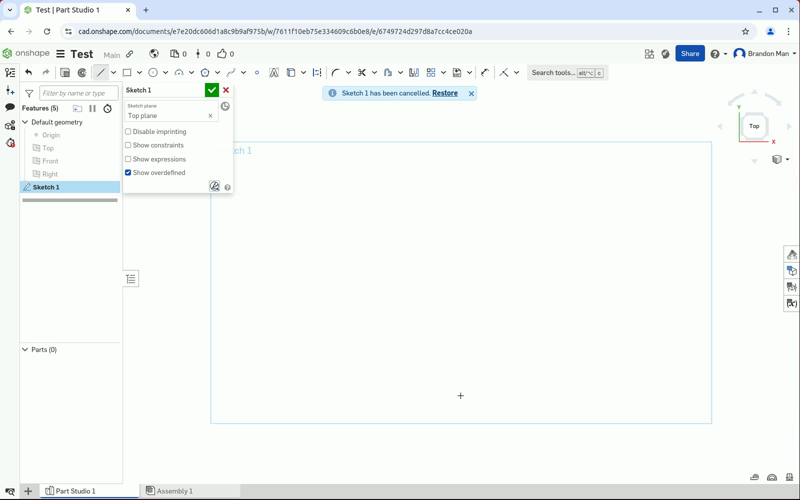
key_up(shift)
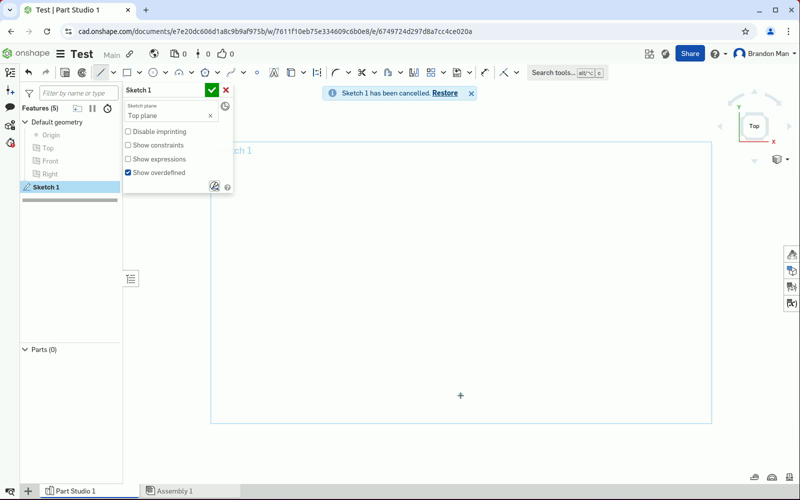
key_down(shift)
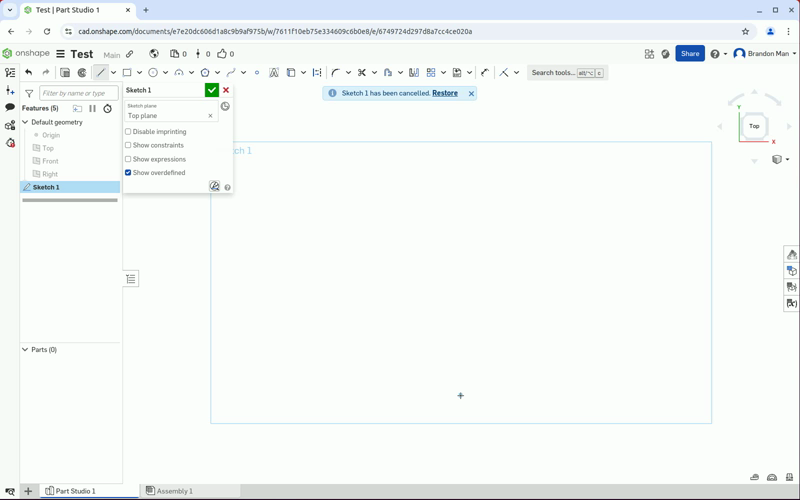
mouse_move(460, 171)
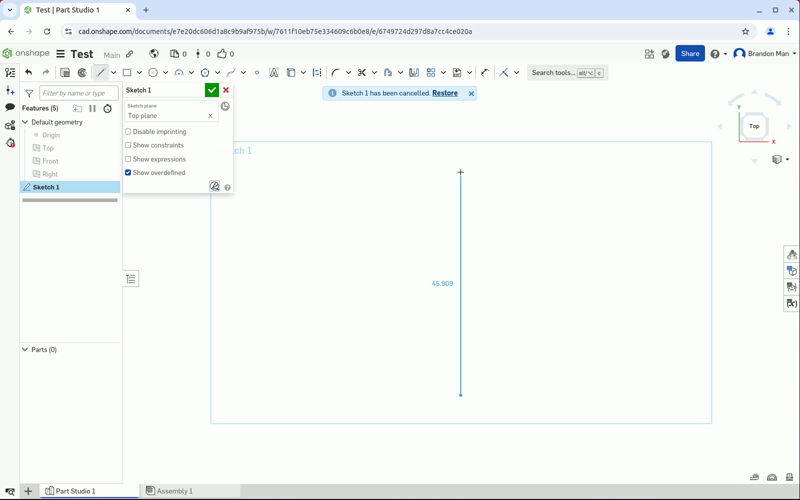
click(460, 171)
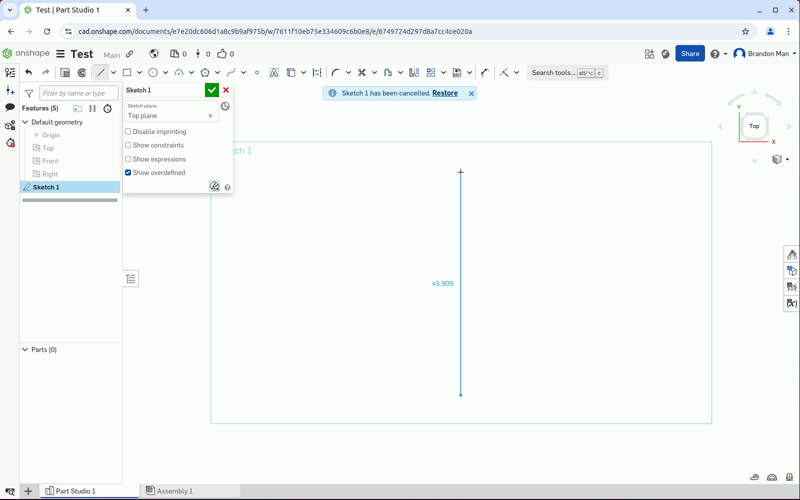
key_up(shift)
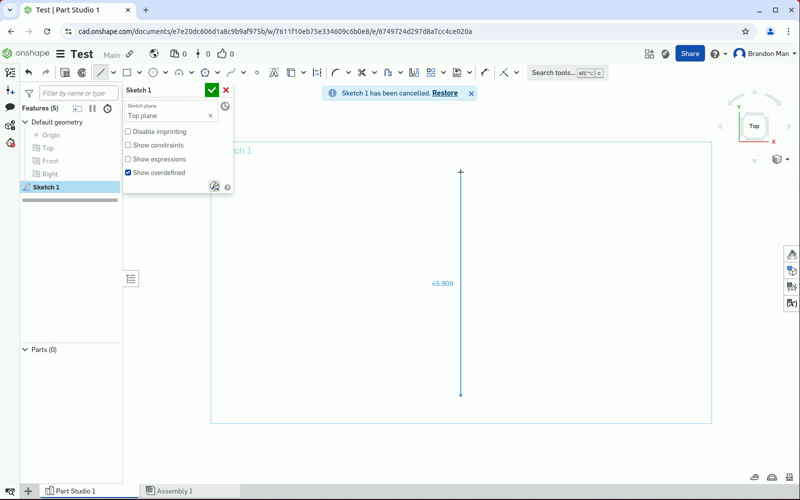
key(esc)
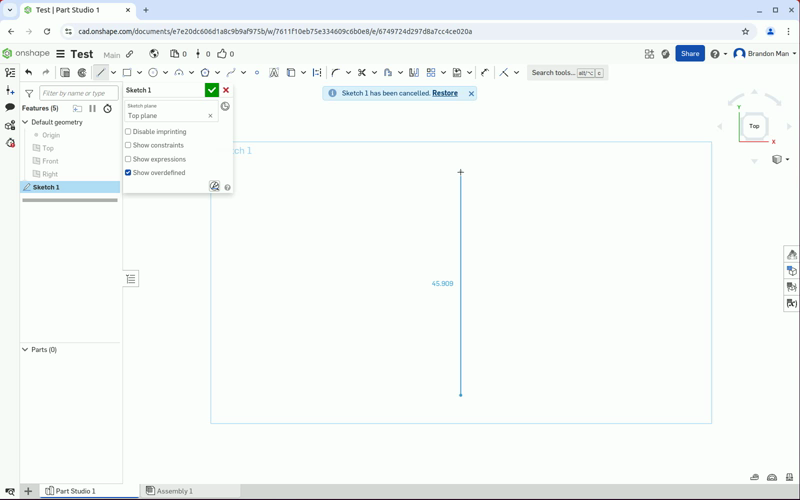
key(a)
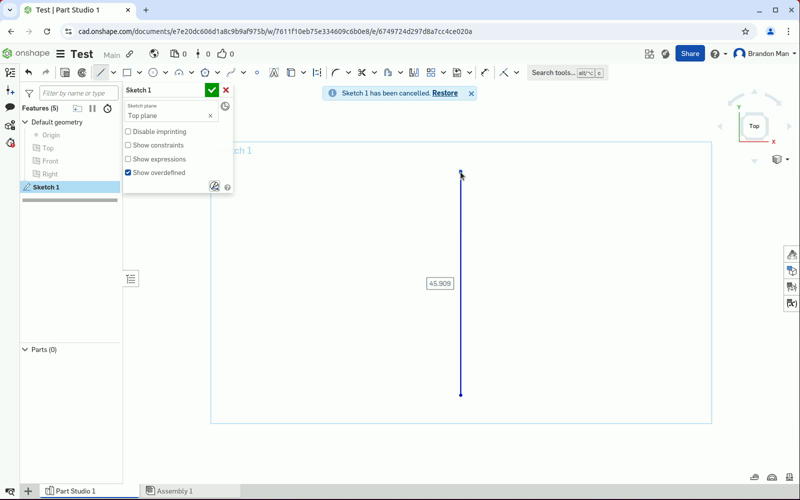
mouse_move(460, 171)
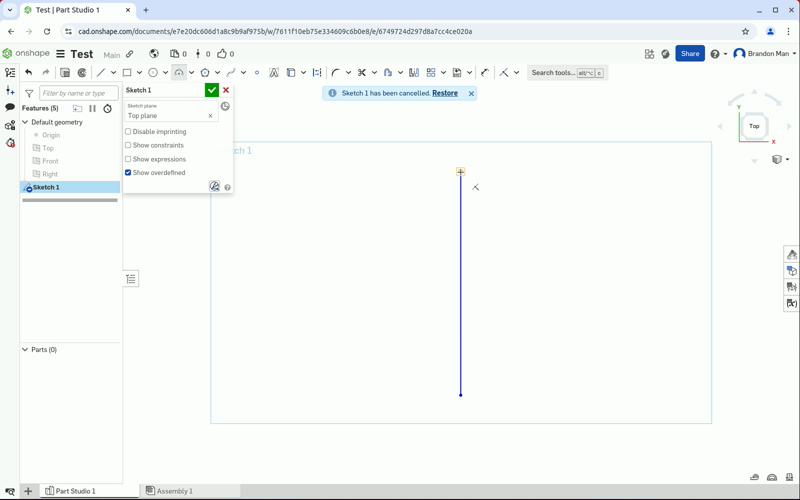
click(460, 171)
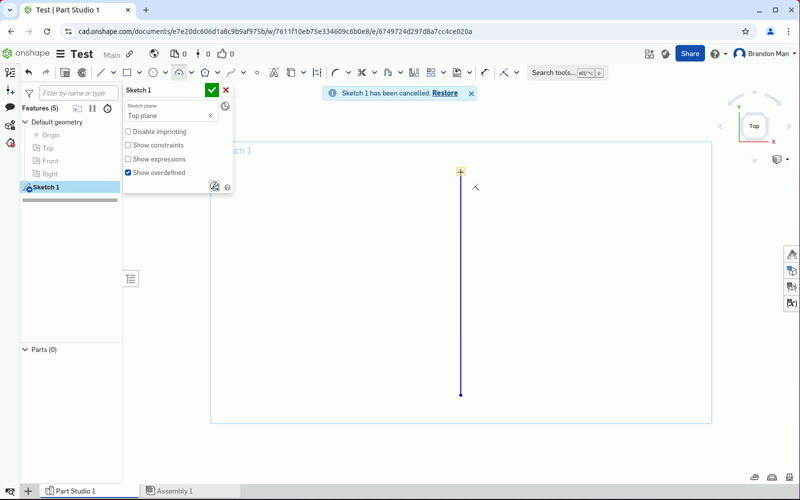
mouse_move(460, 395)
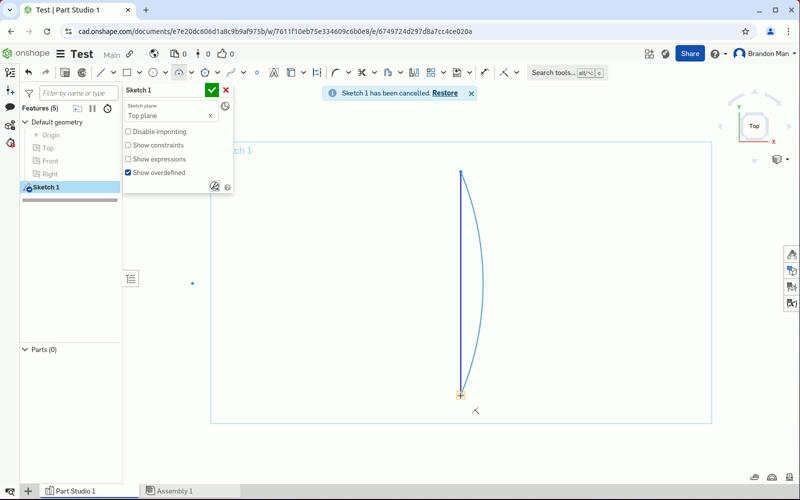
click(460, 395)
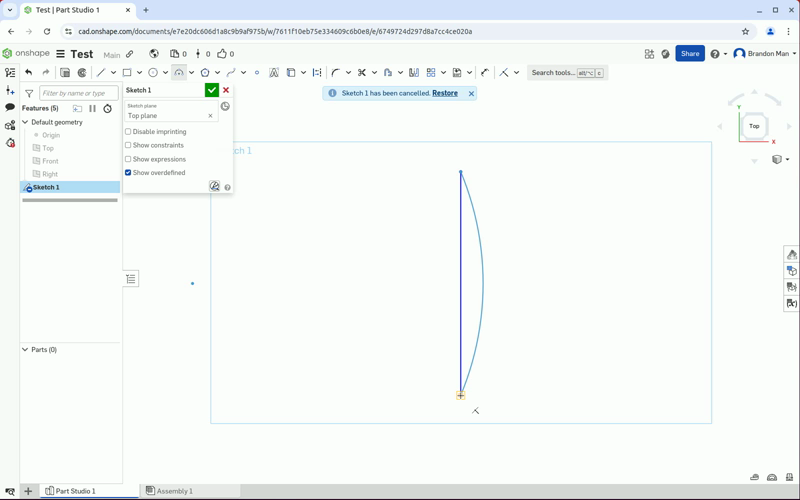
key_down(shift)
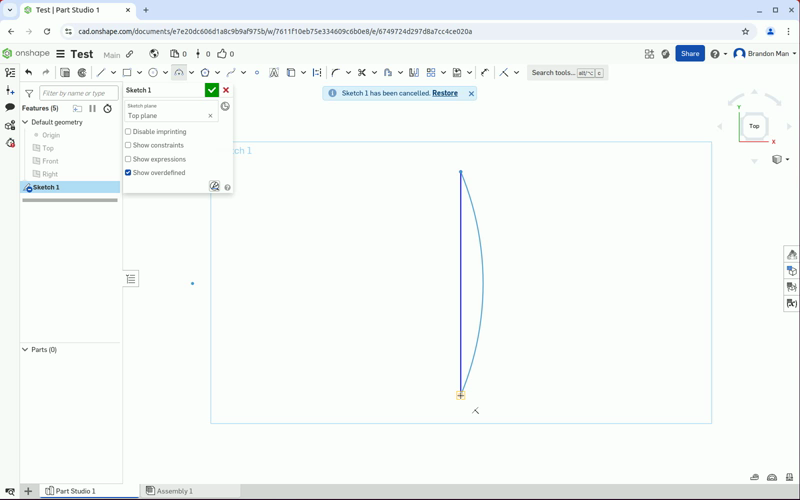
mouse_move(348, 283)
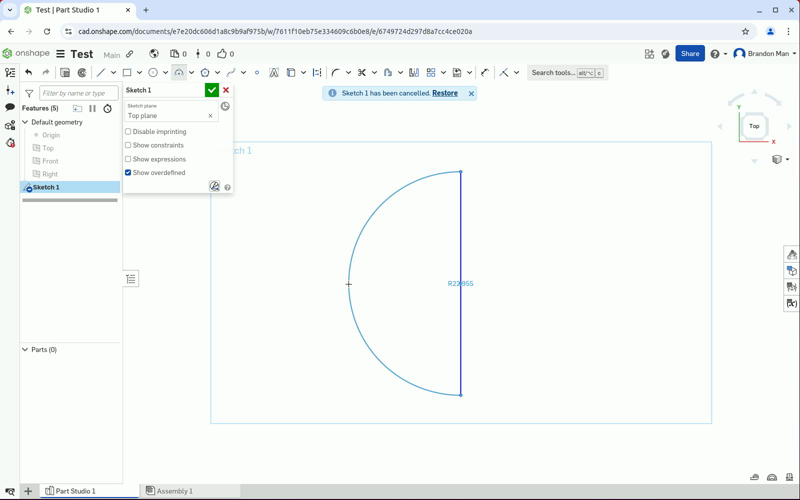
click(348, 283)
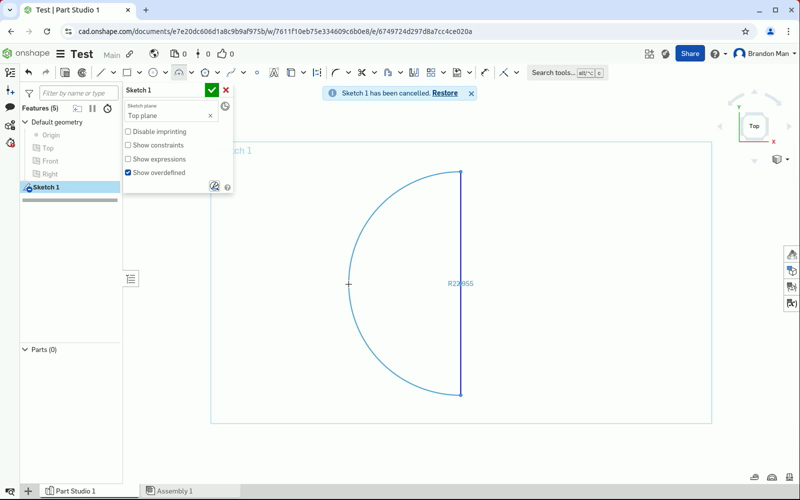
key_up(shift)
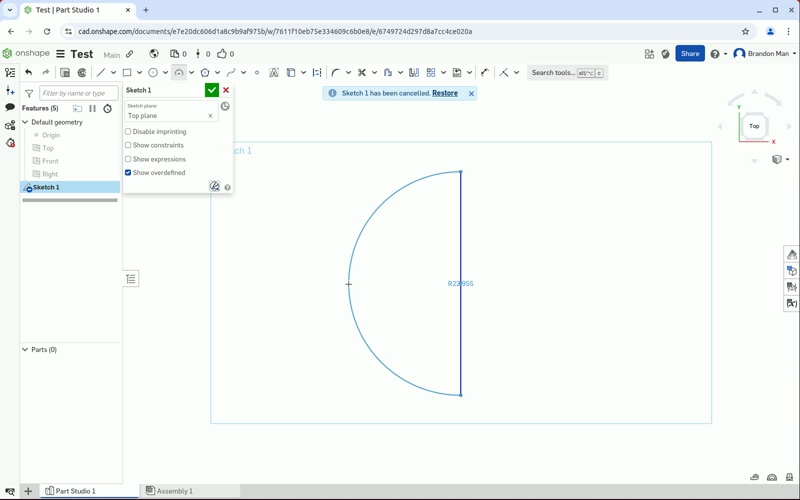
key(esc)
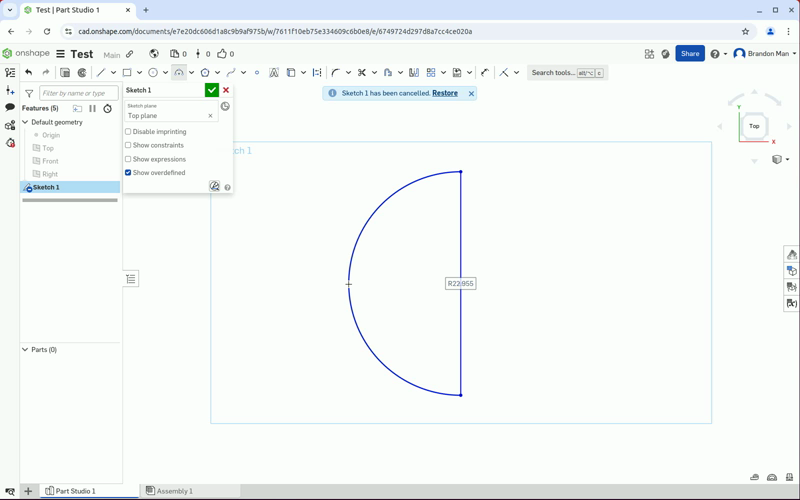
mouse_move(379, 331)
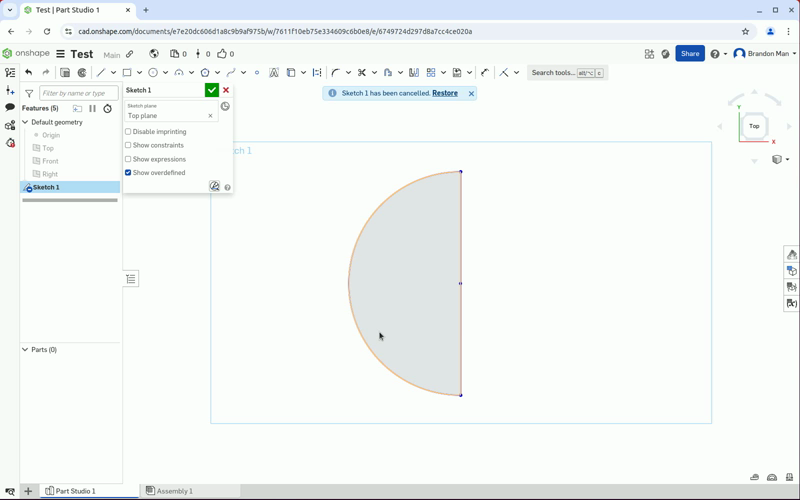
click(379, 331)
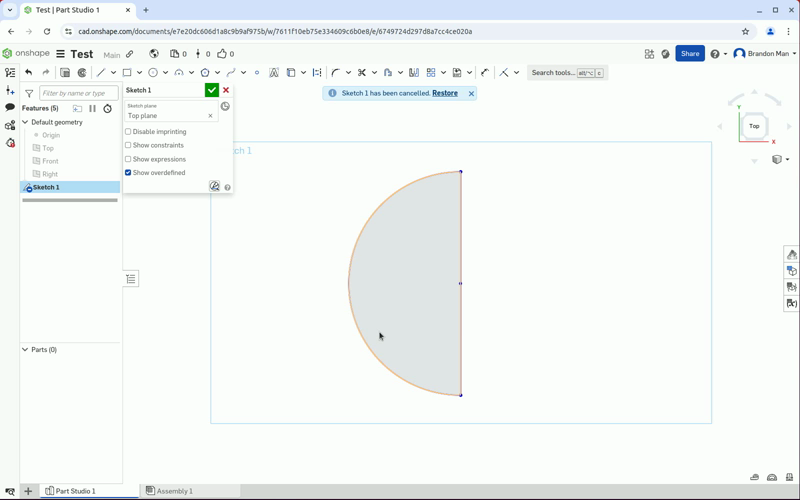
mouse_move(73, 352)
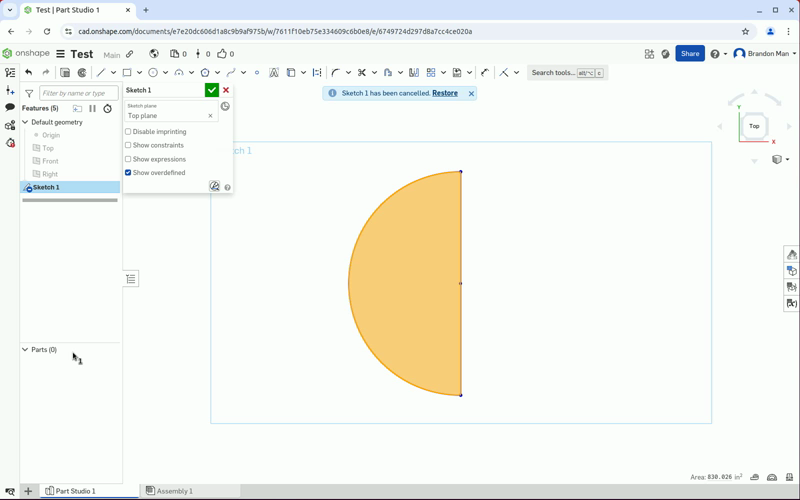
key(shift+y)
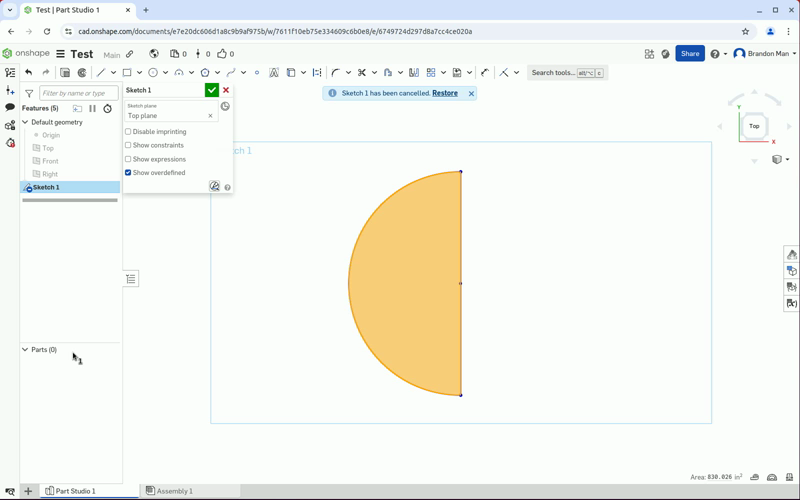
key(shift+e)
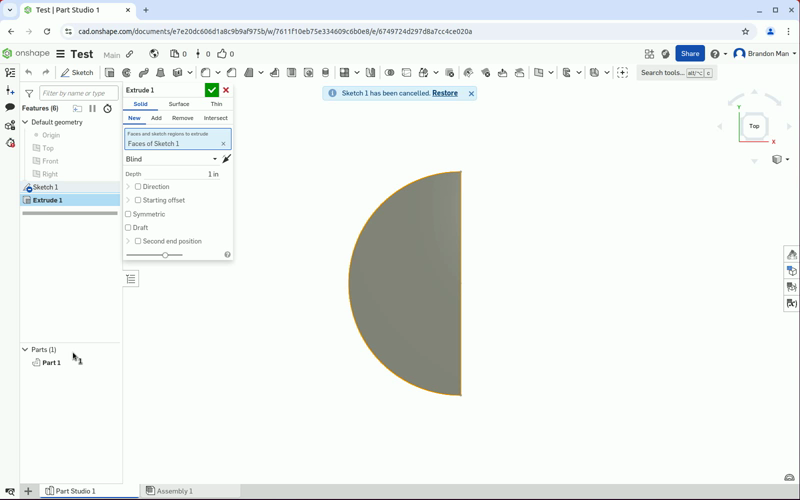
mouse_move(143, 106)
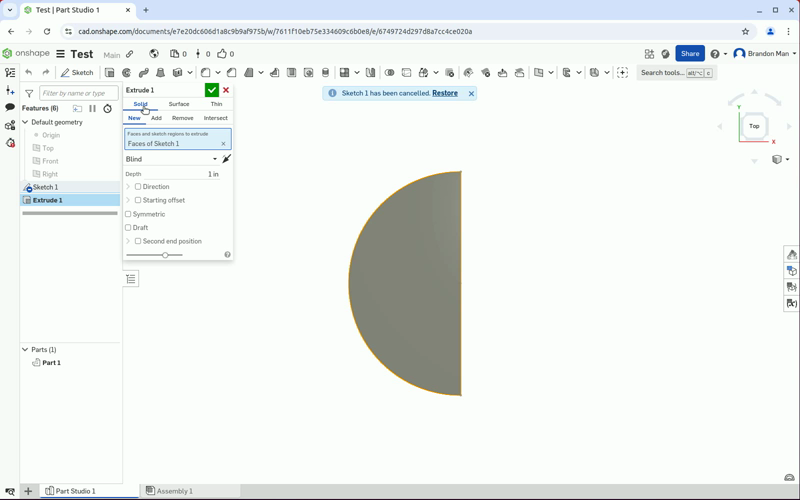
click(143, 106)
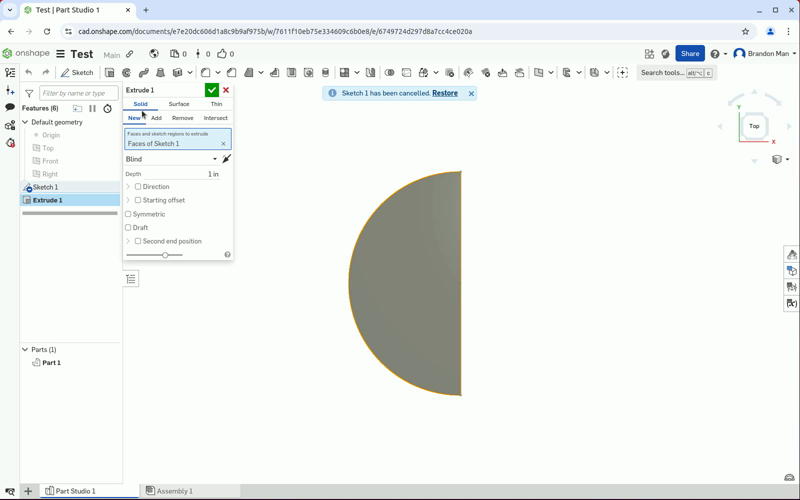
mouse_move(137, 120)
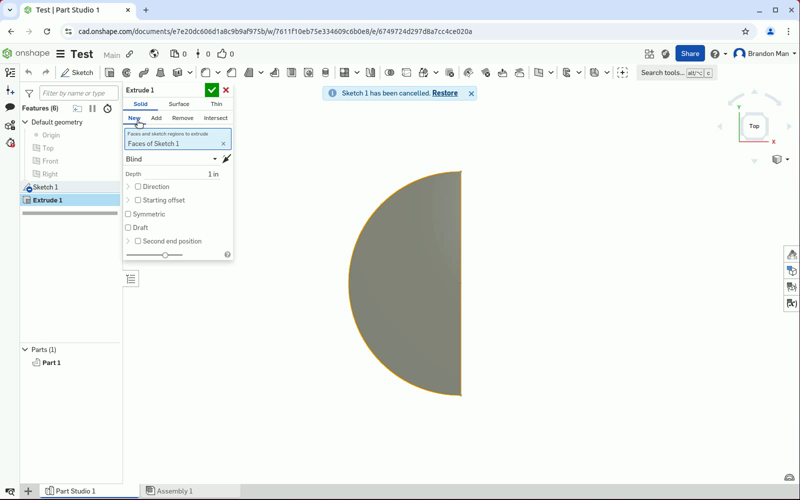
click(137, 120)
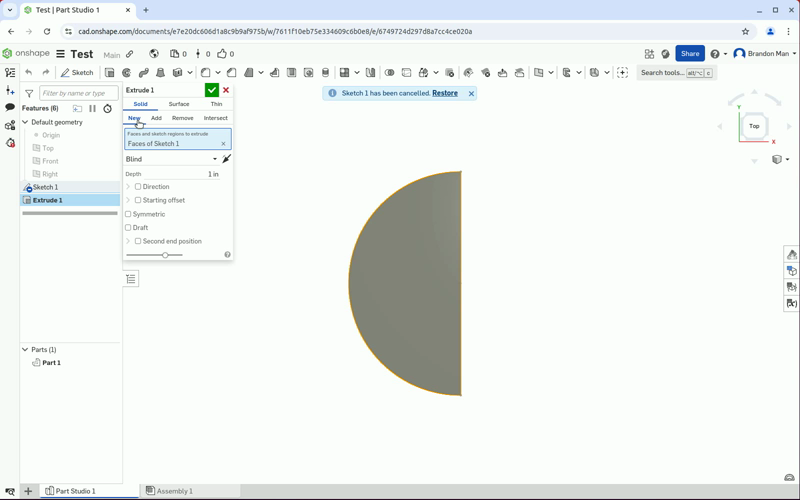
key(tab, 4)
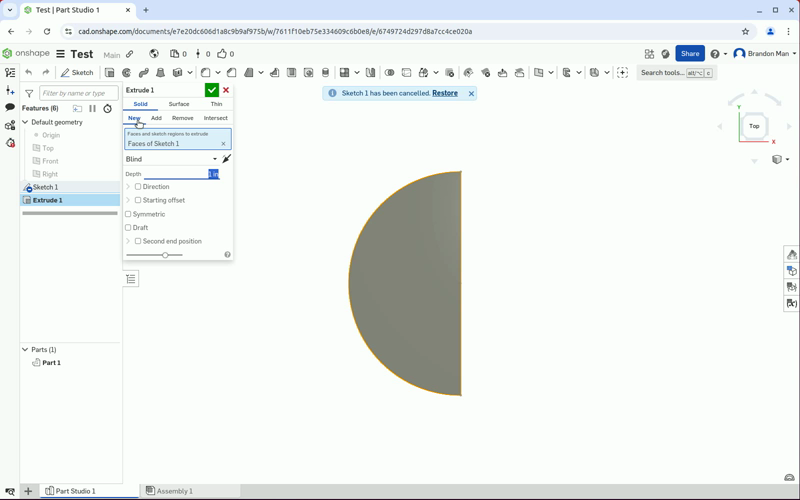
text(19.738)
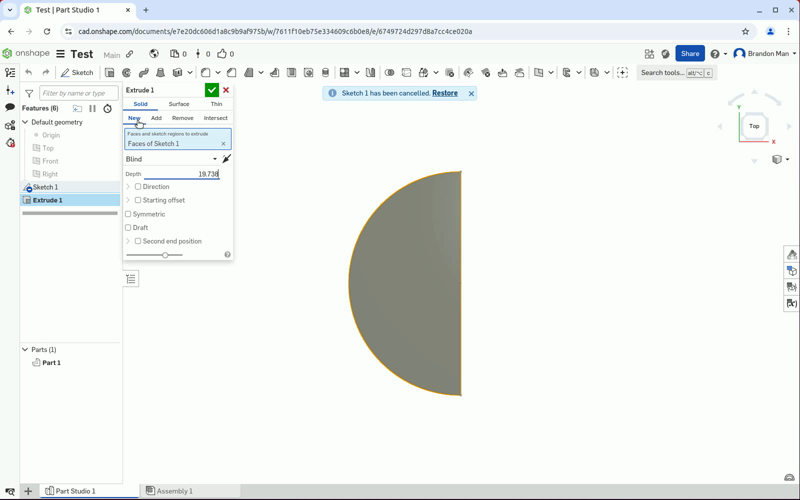
key(enter)
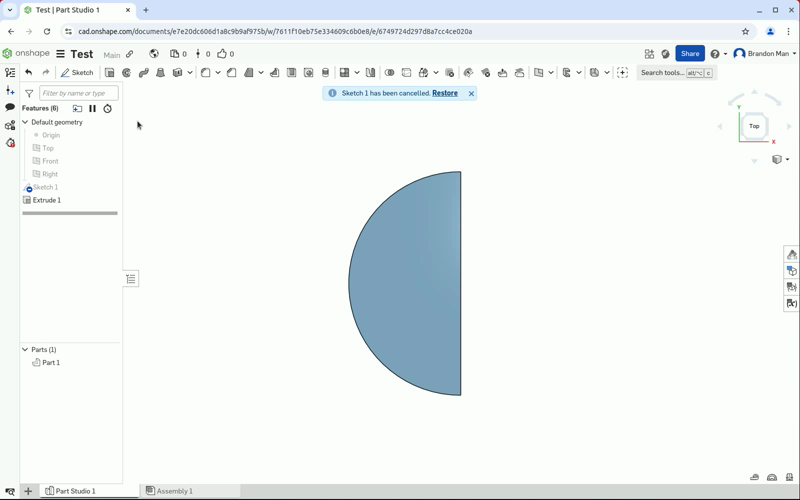
key(shift+h)
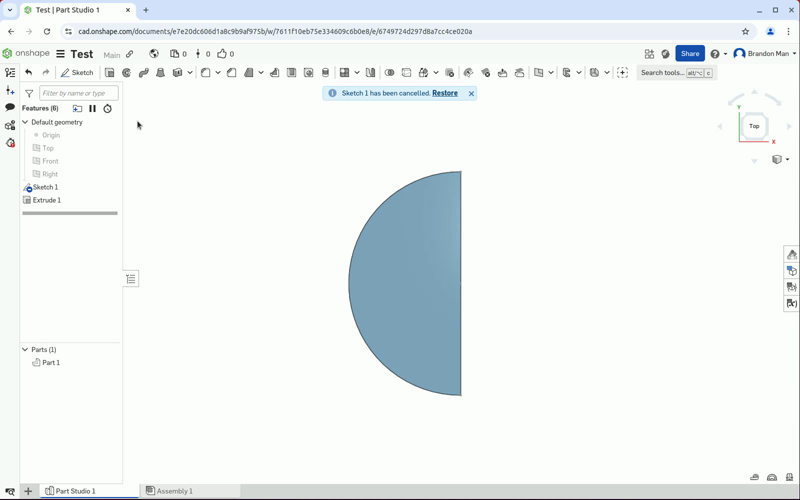
key(shift+h)
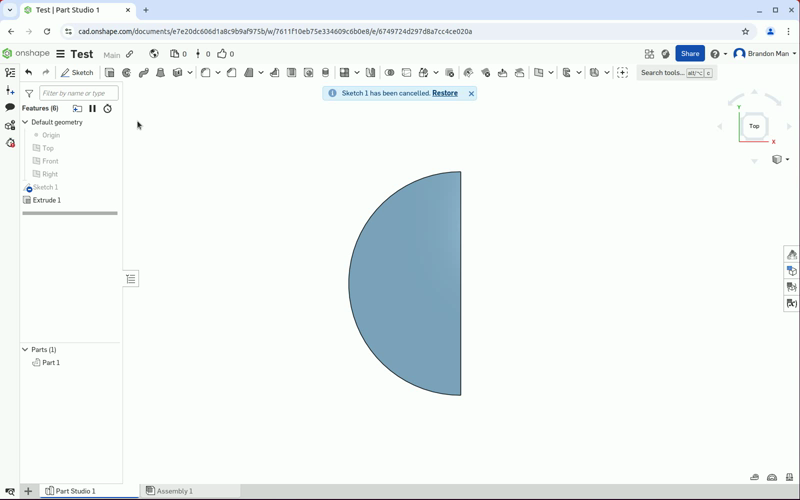
mouse_move(73, 189)
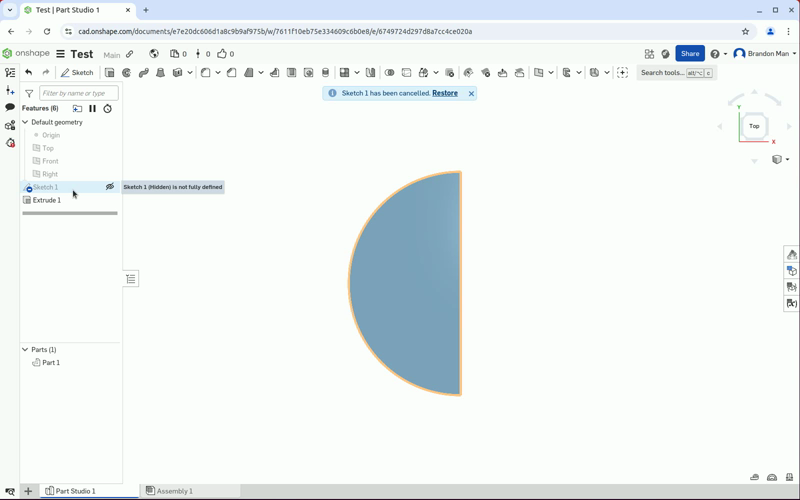
click(73, 189)
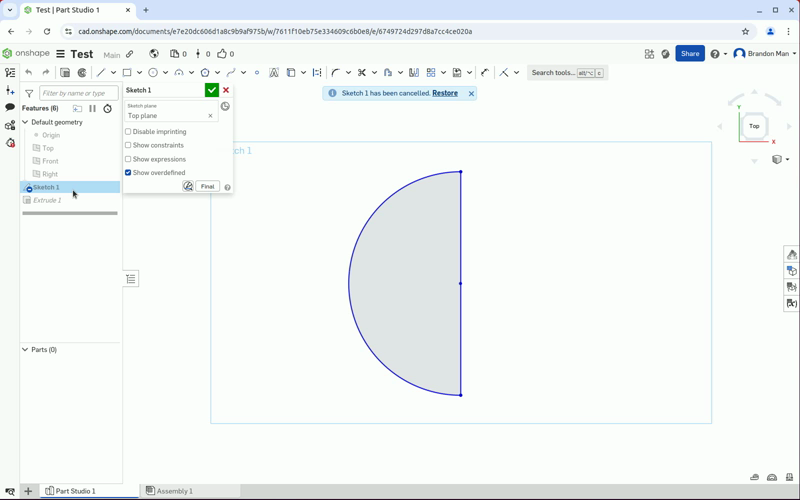
mouse_move(229, 92)
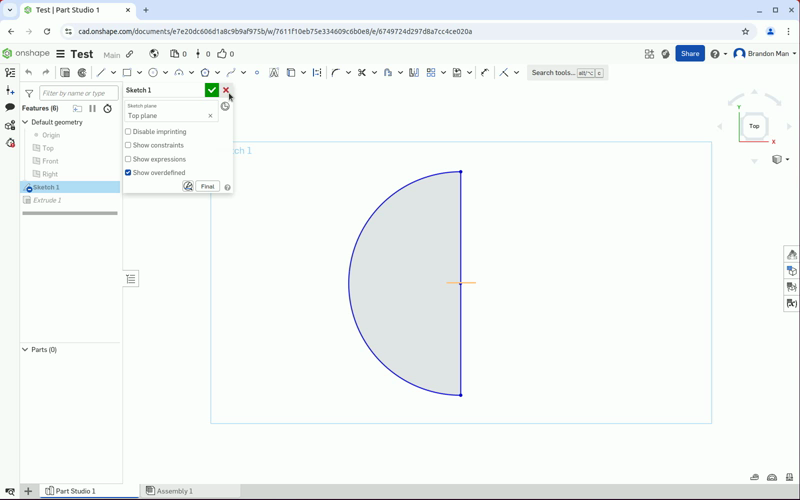
click(229, 92)
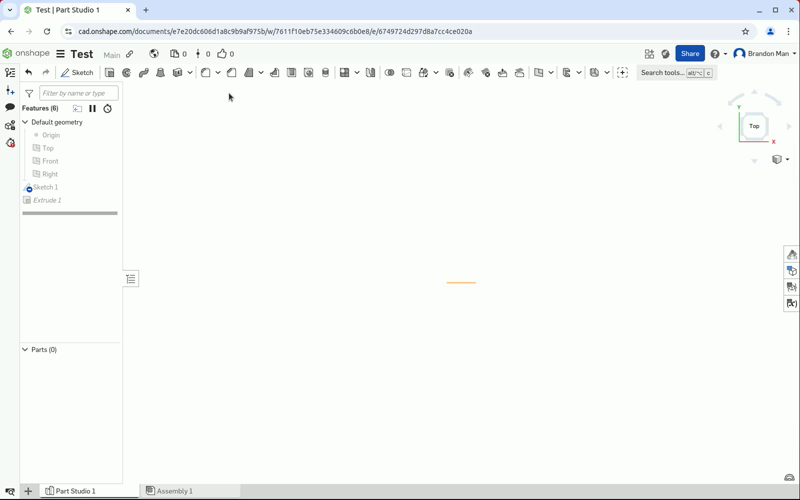
mouse_move(541, 75)
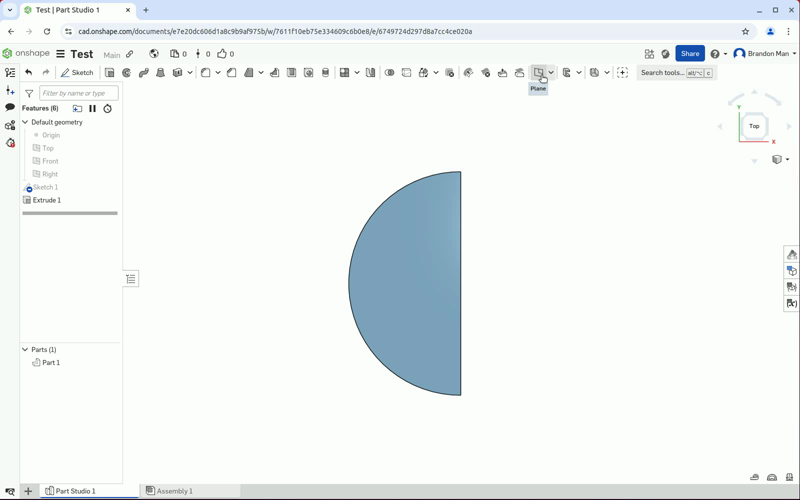
click(541, 75)
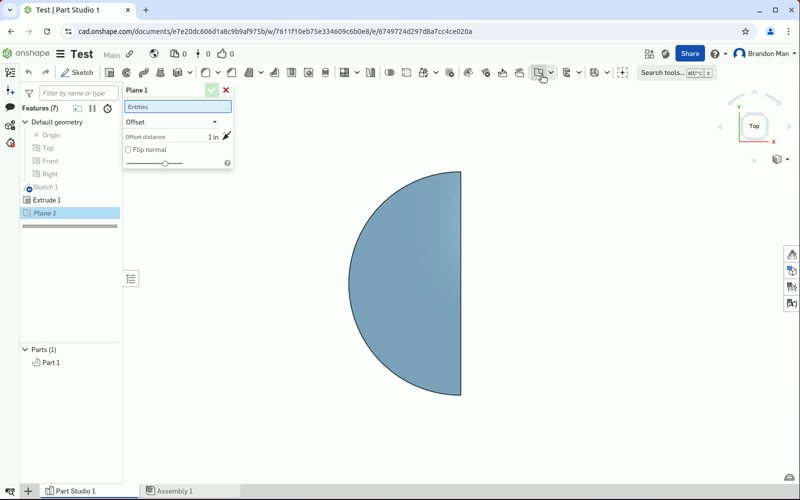
mouse_move(73, 150)
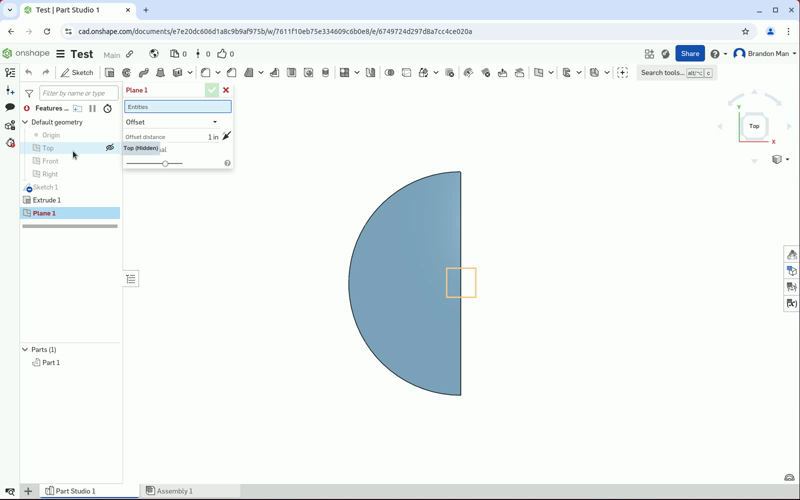
click(73, 150)
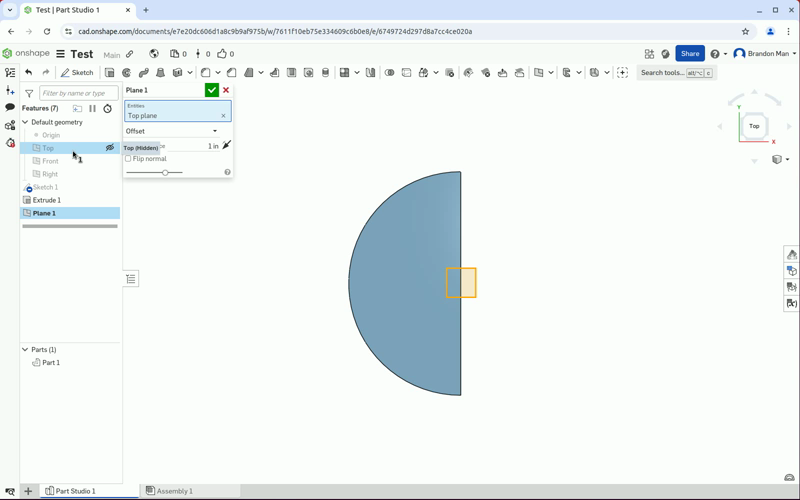
key(tab, 2)
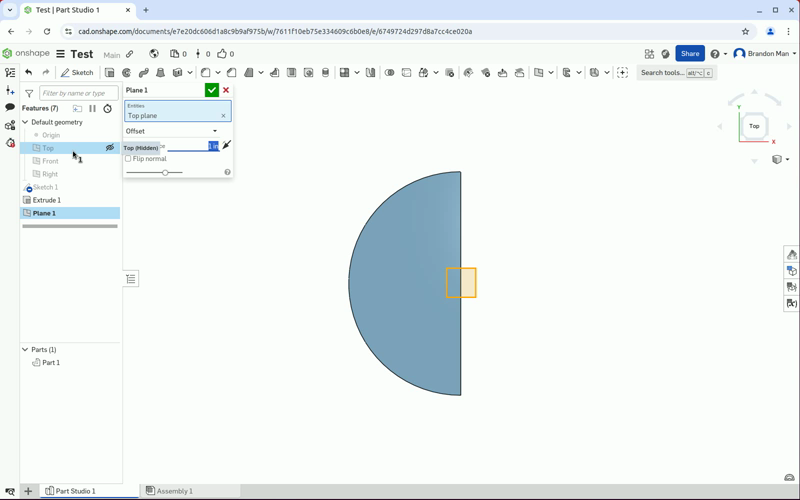
text(19.75)
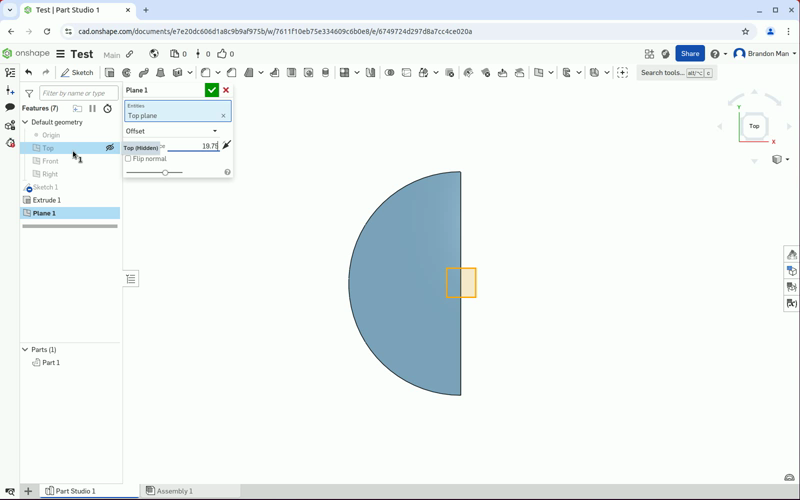
key(enter, 2)
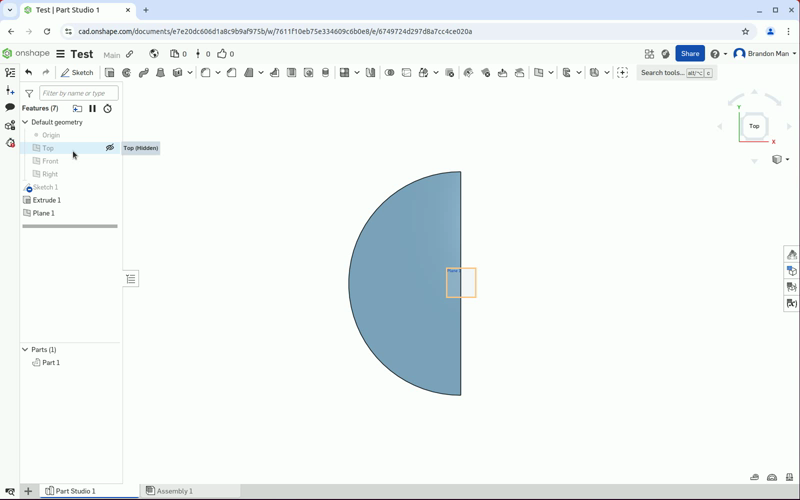
key(shift+s)
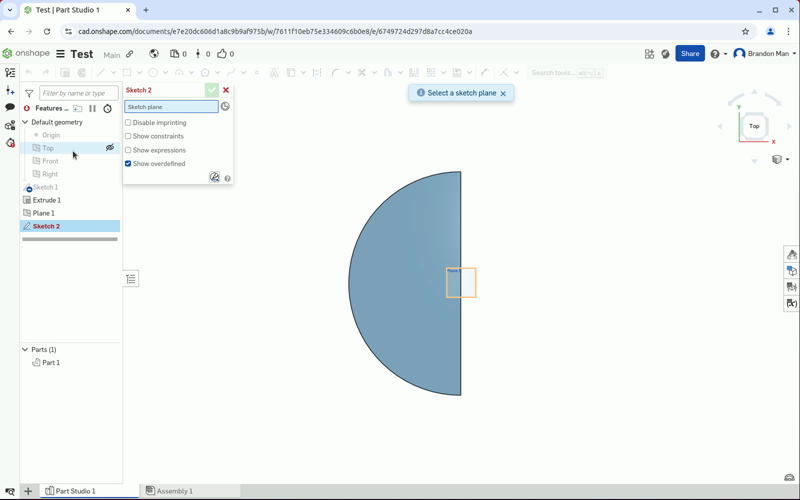
mouse_move(73, 215)
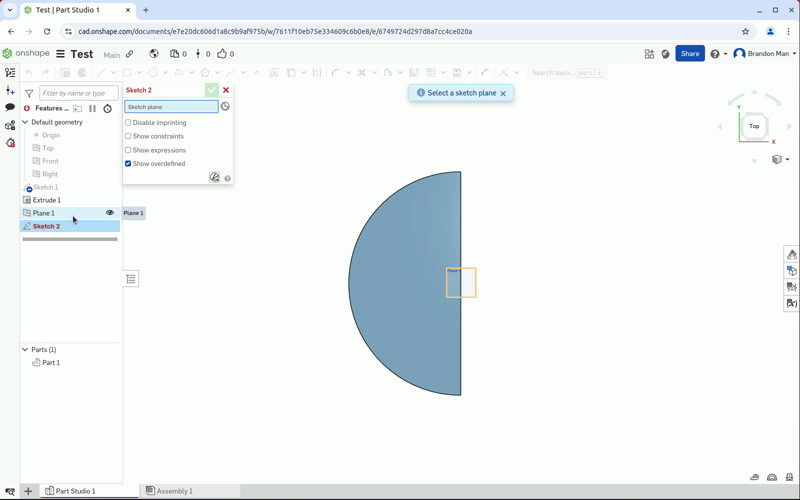
click(73, 215)
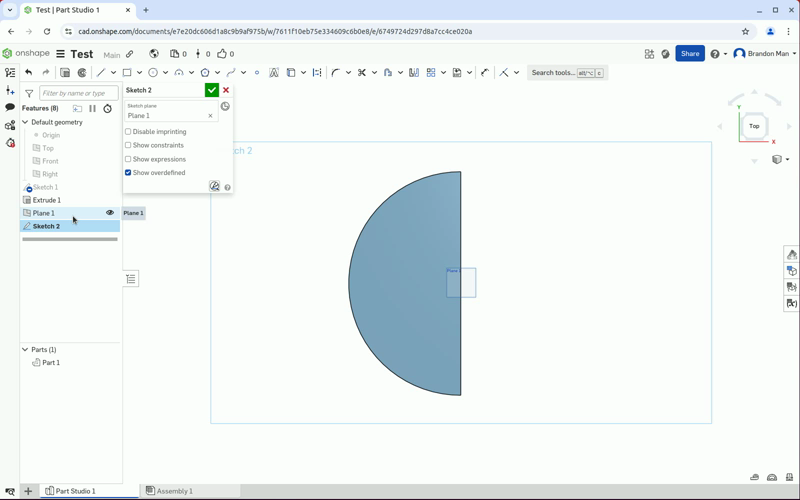
mouse_move(73, 352)
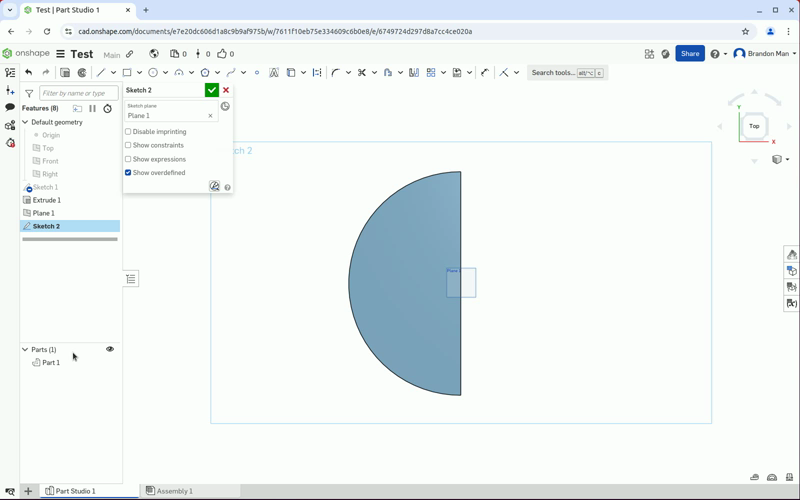
key(y)
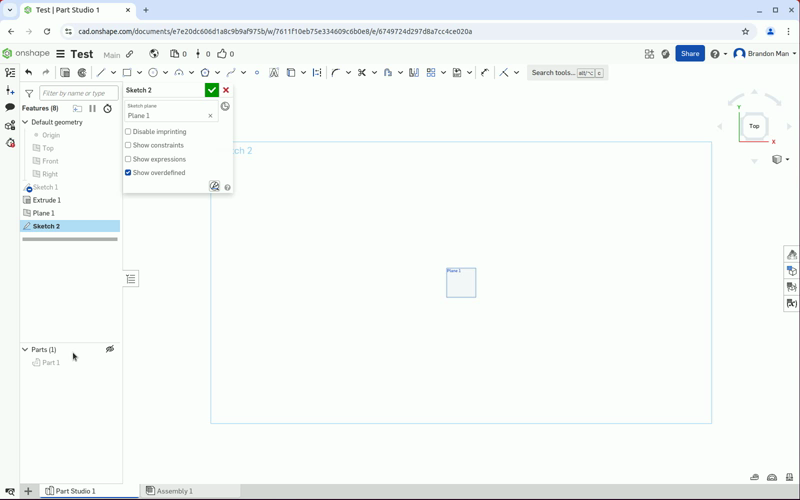
key(c)
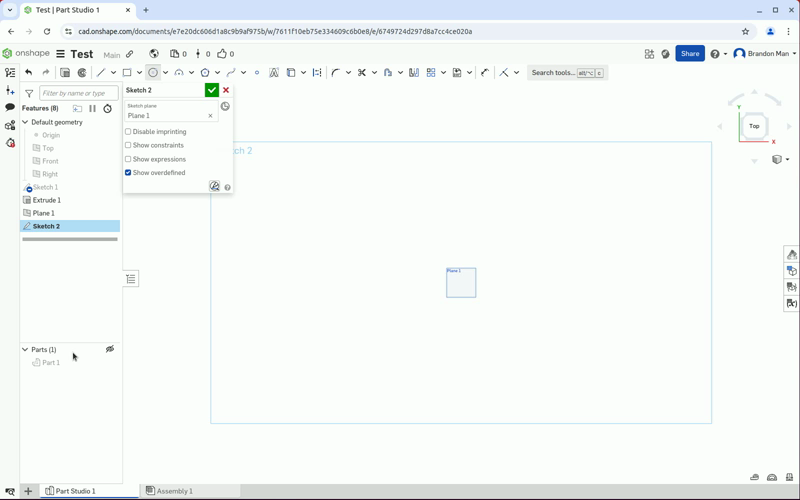
key_down(shift)
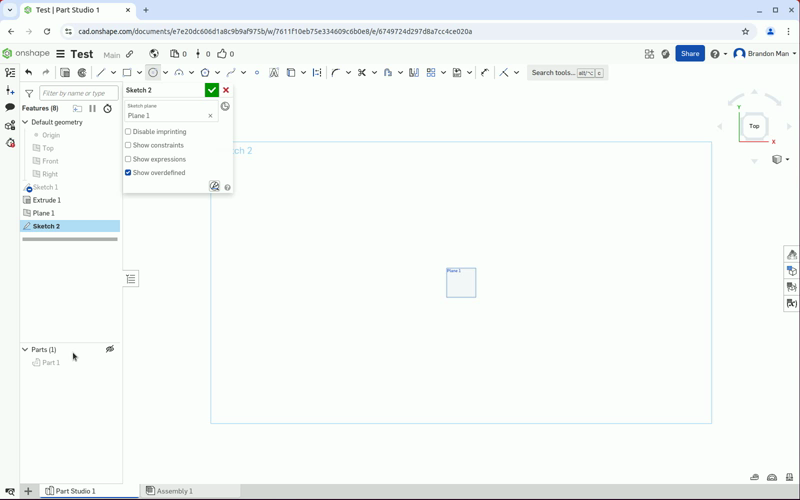
mouse_move(404, 282)
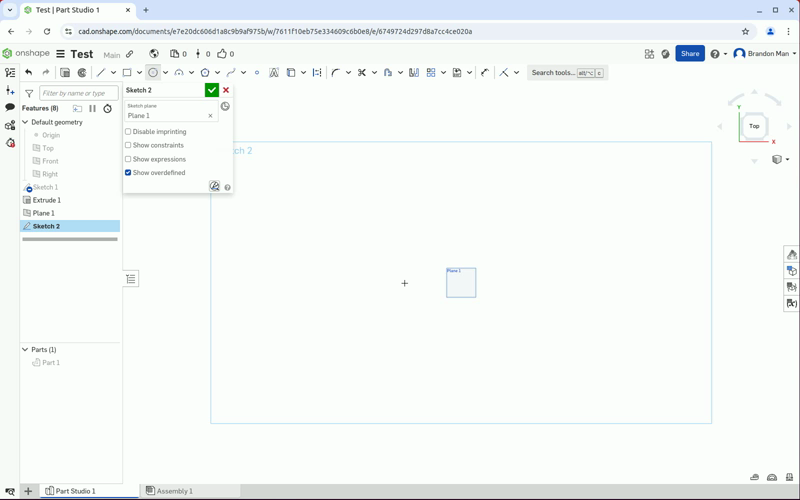
click(404, 282)
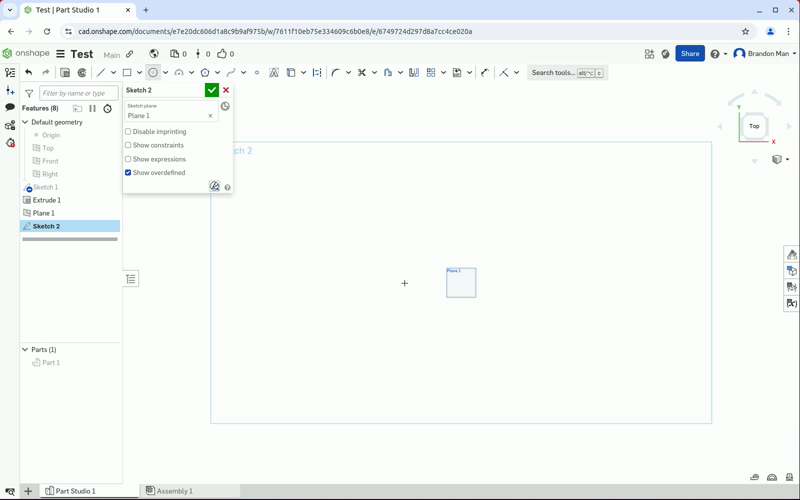
key_up(shift)
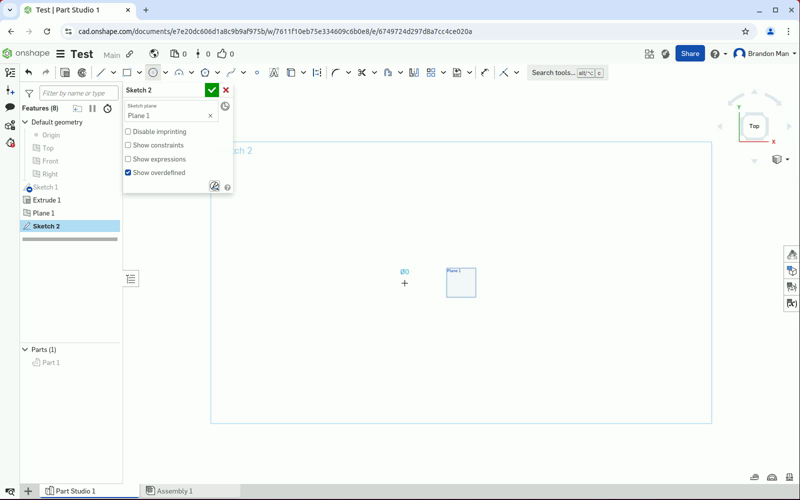
mouse_move(428, 282)
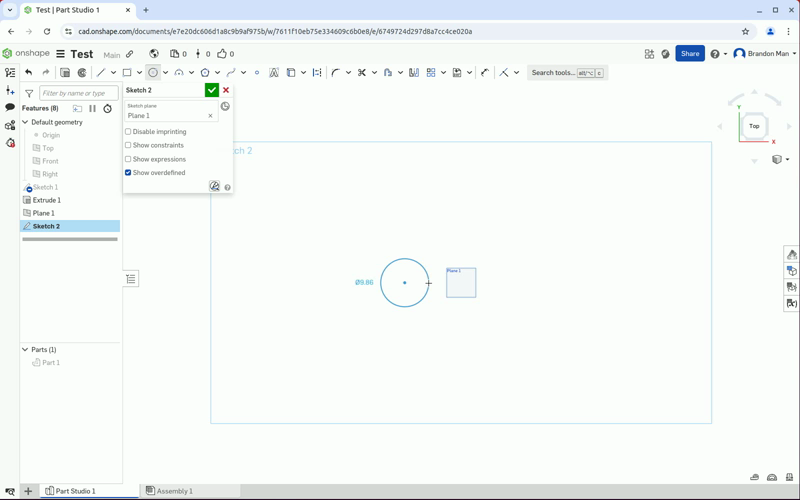
click(428, 282)
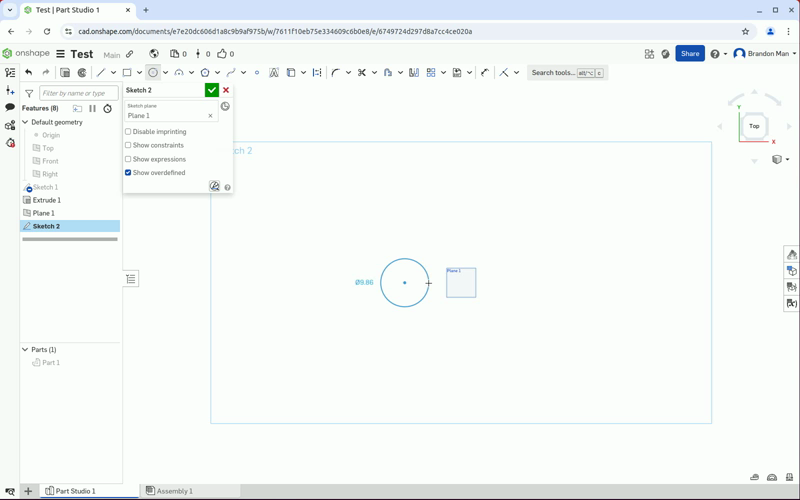
key(esc)
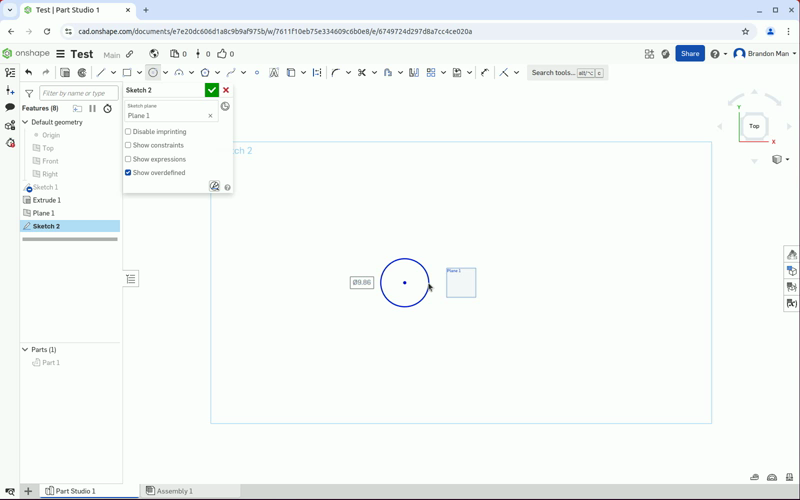
mouse_move(407, 269)
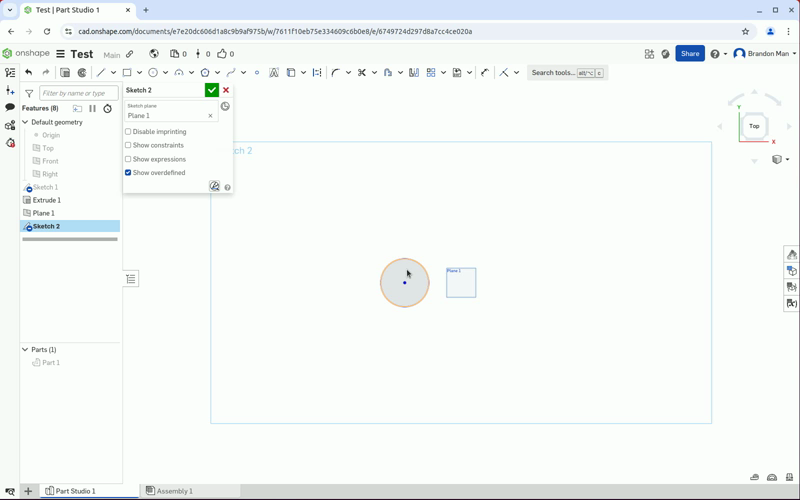
click(407, 269)
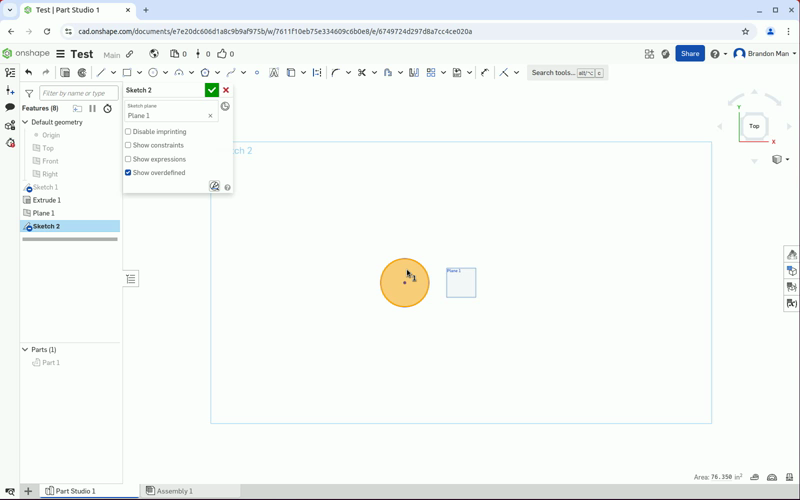
mouse_move(73, 352)
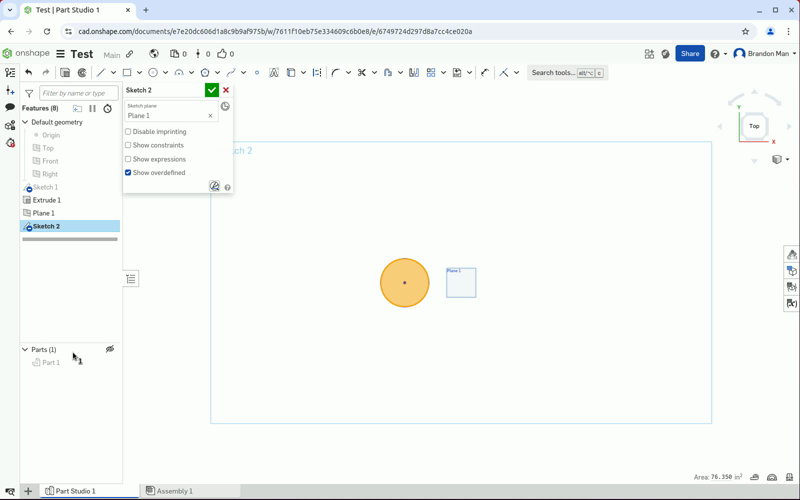
key(shift+y)
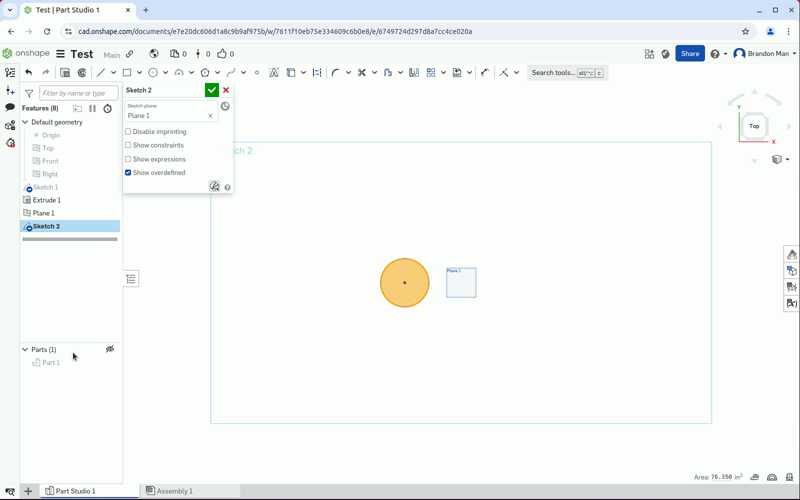
key(shift+e)
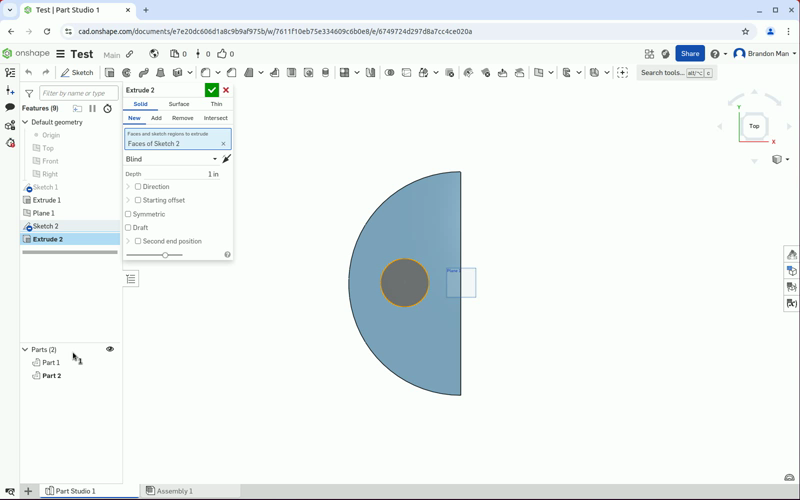
mouse_move(143, 106)
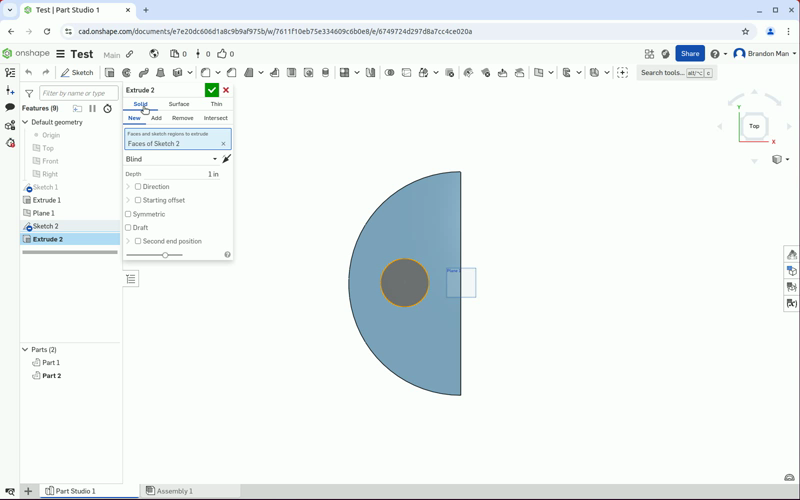
click(143, 106)
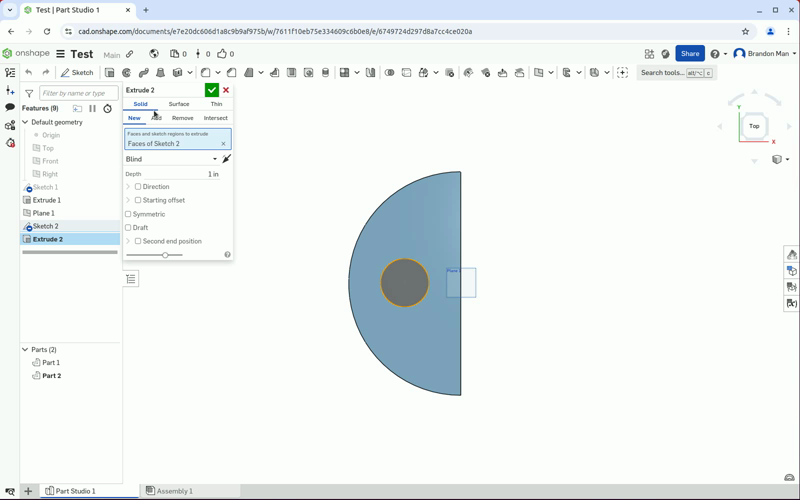
mouse_move(186, 120)
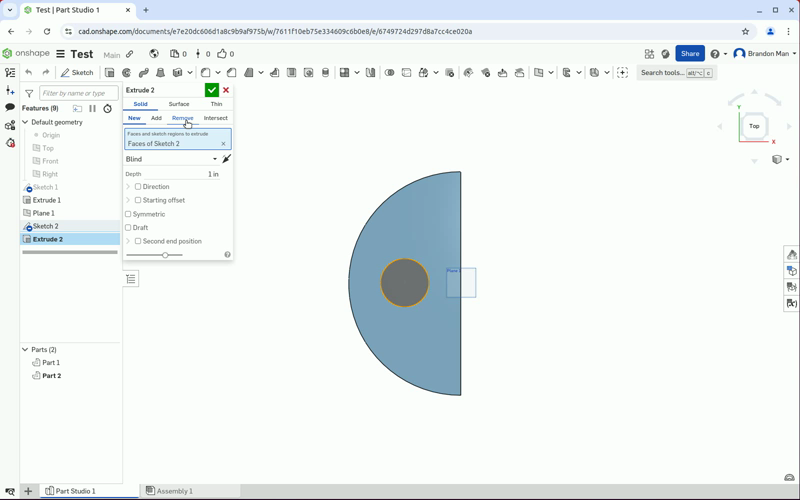
click(186, 120)
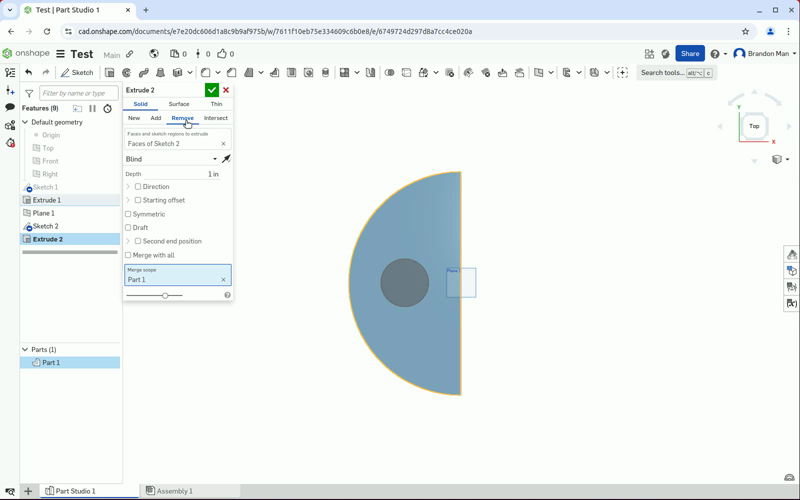
key(tab, 4)
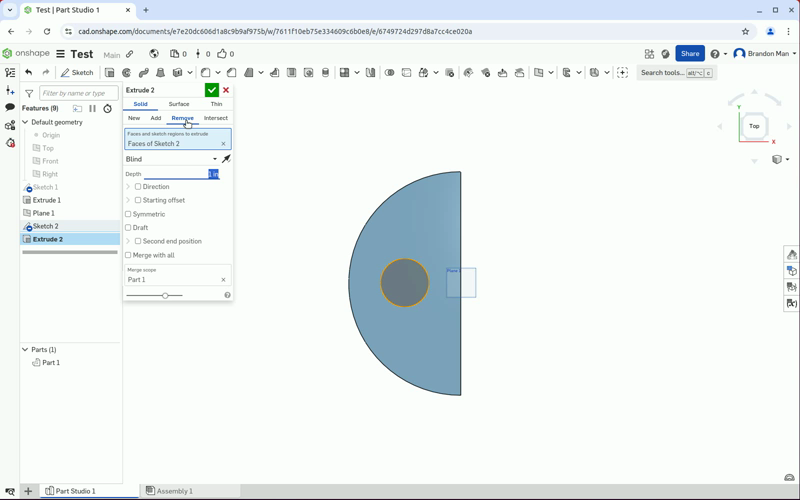
text(19.738)
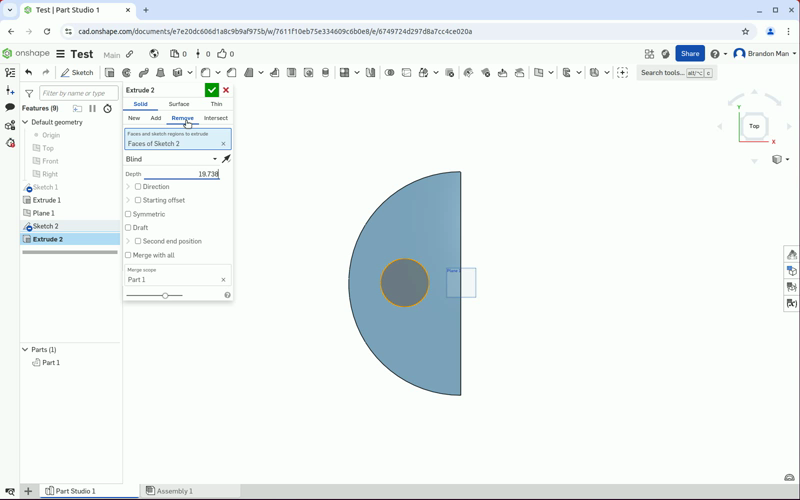
key(tab, 6)
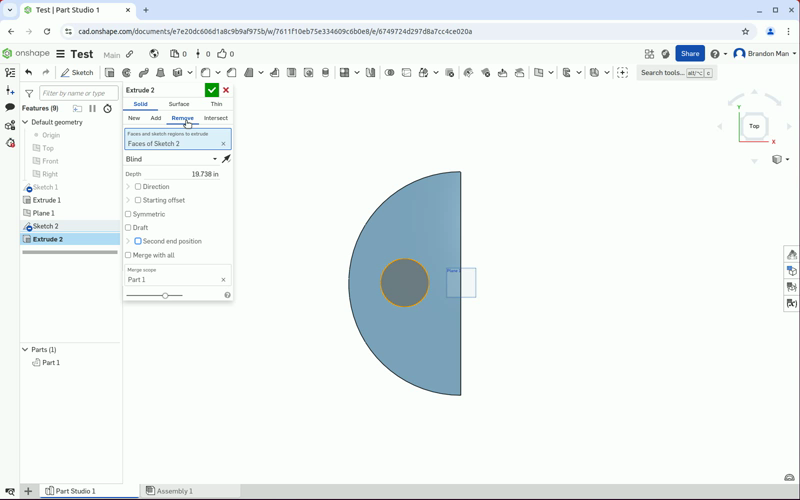
key(space)
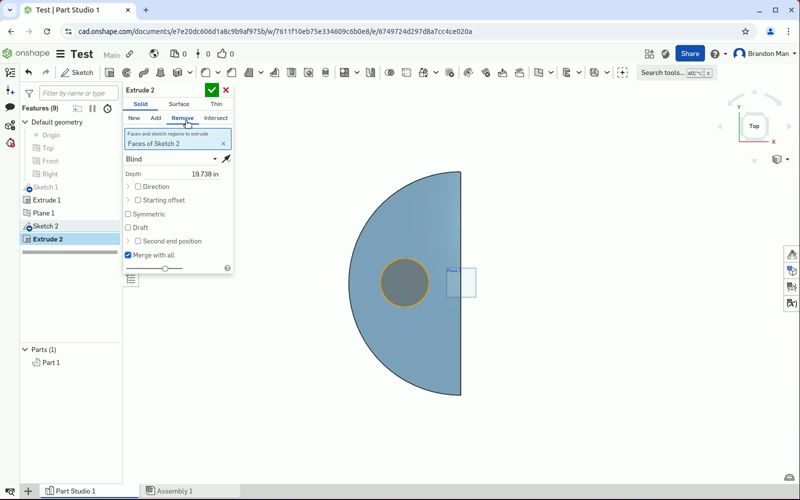
key(enter)
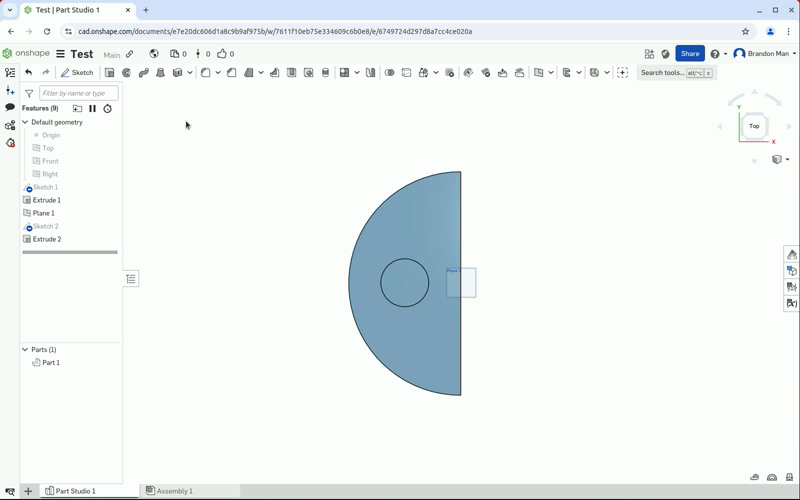
key(shift+h)
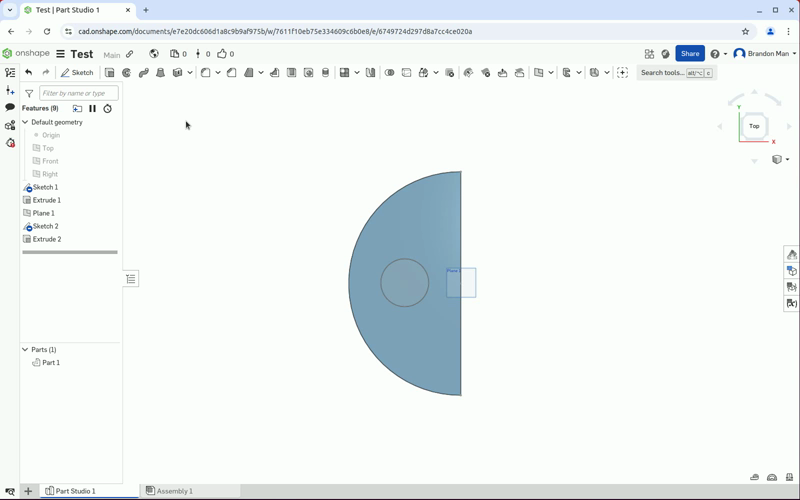
key(shift+h)
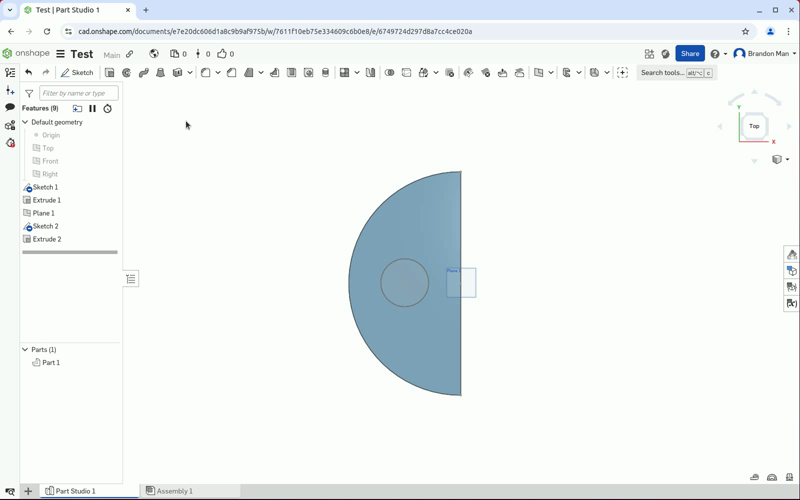
key(shift+7)
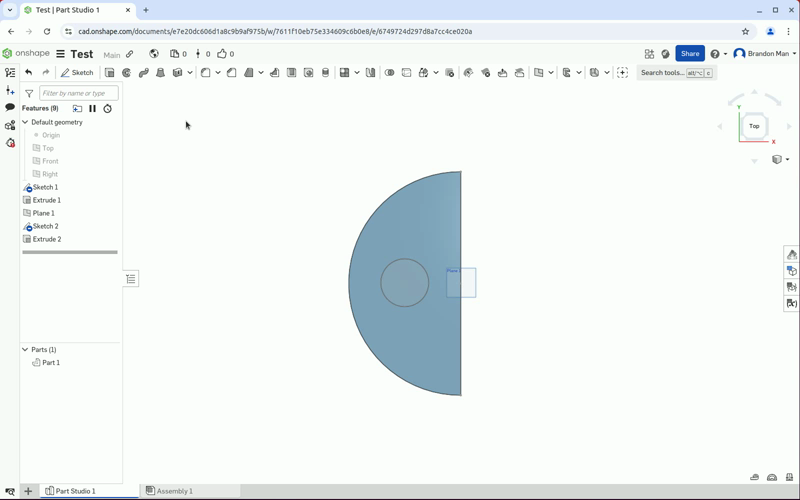
key(up, 3)
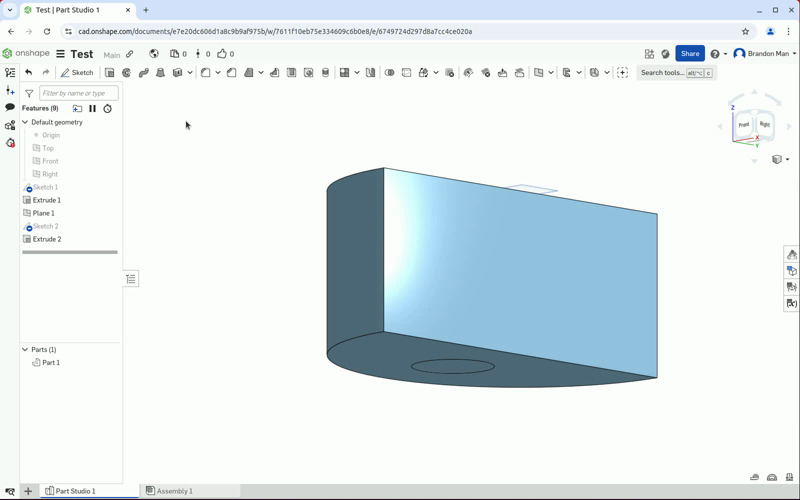
key(left, 3)
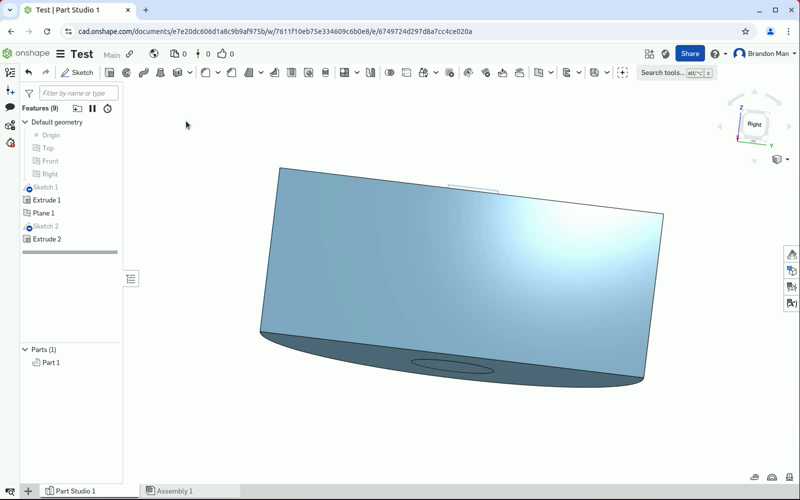
key(right, 3)
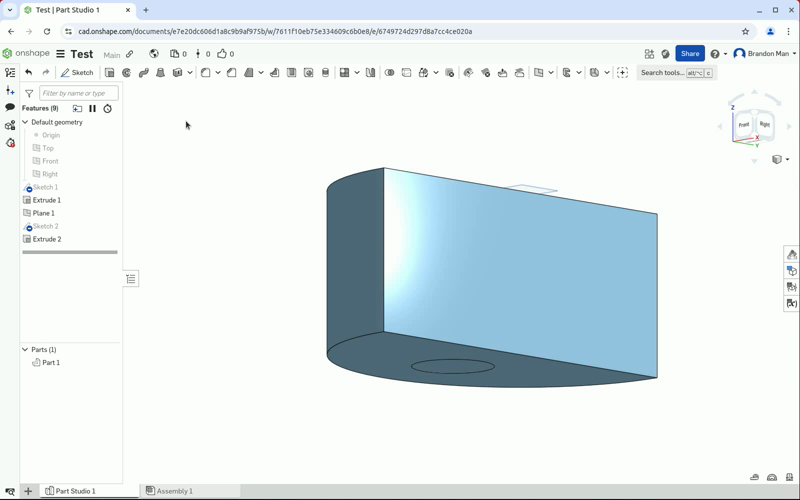
key(down, 3)
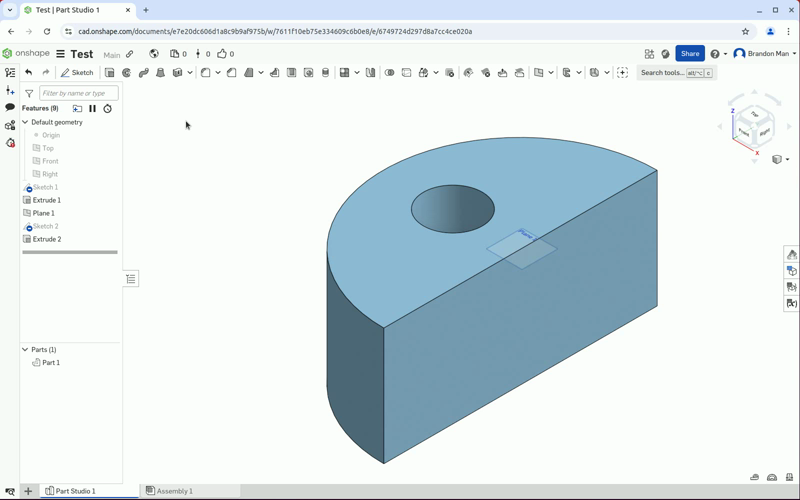
mouse_move(73, 189)
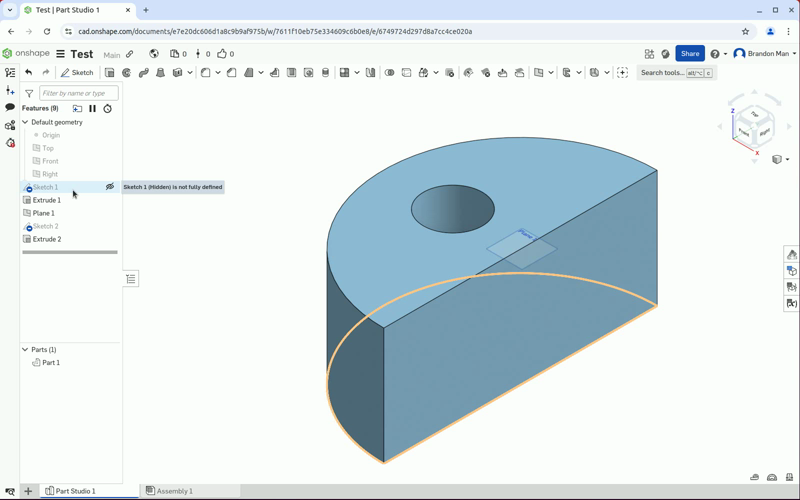
click(73, 189)